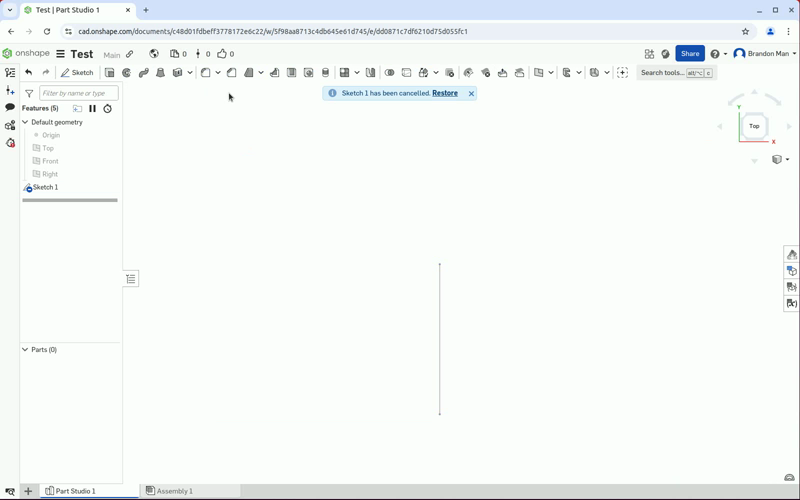
key(shift+h)
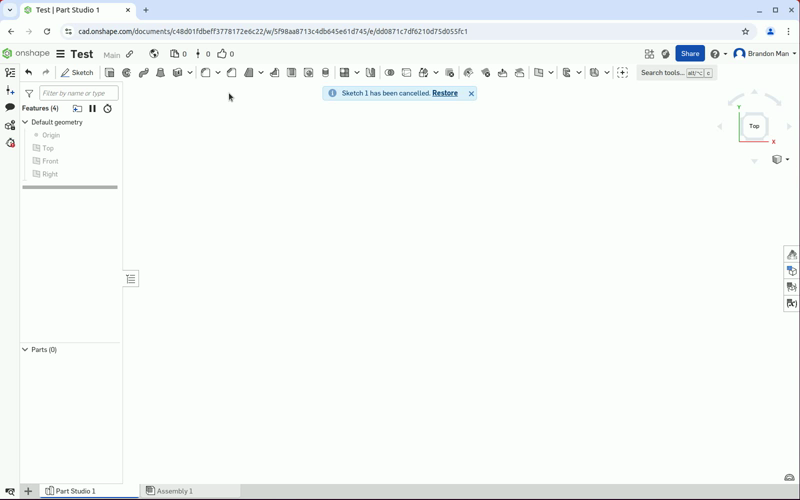
key(shift+s)
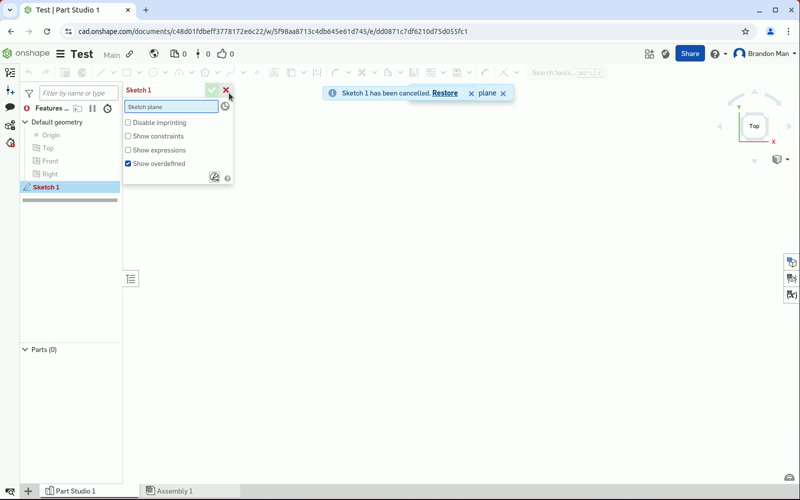
mouse_move(73, 150)
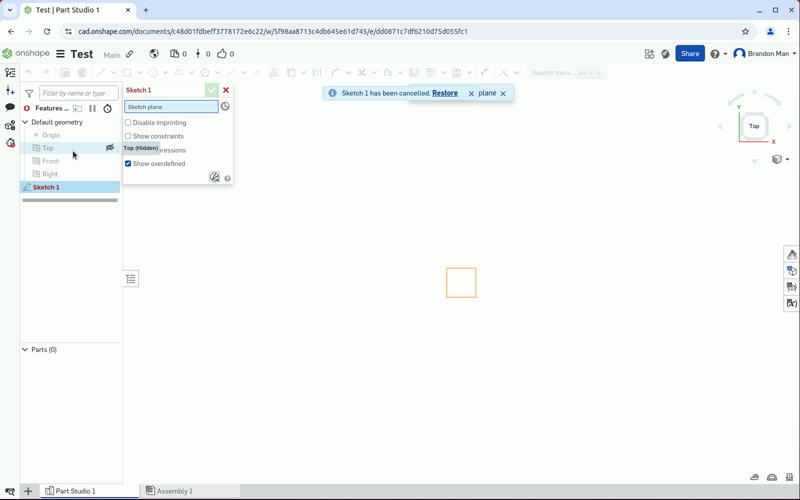
click(73, 150)
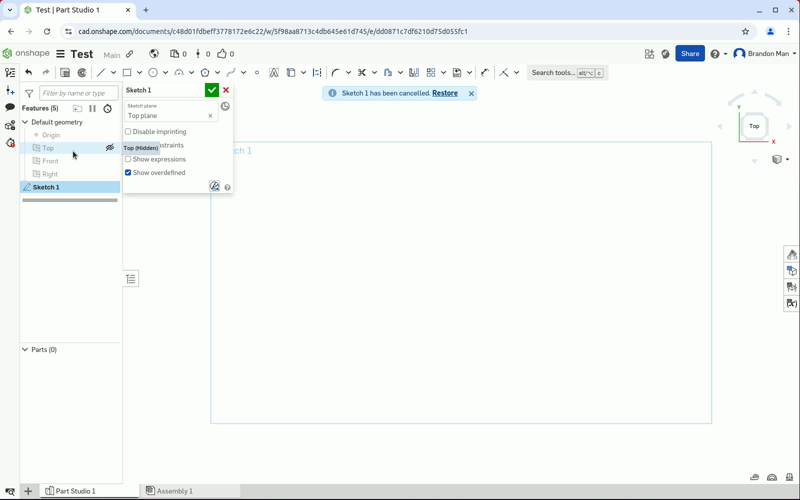
mouse_move(73, 352)
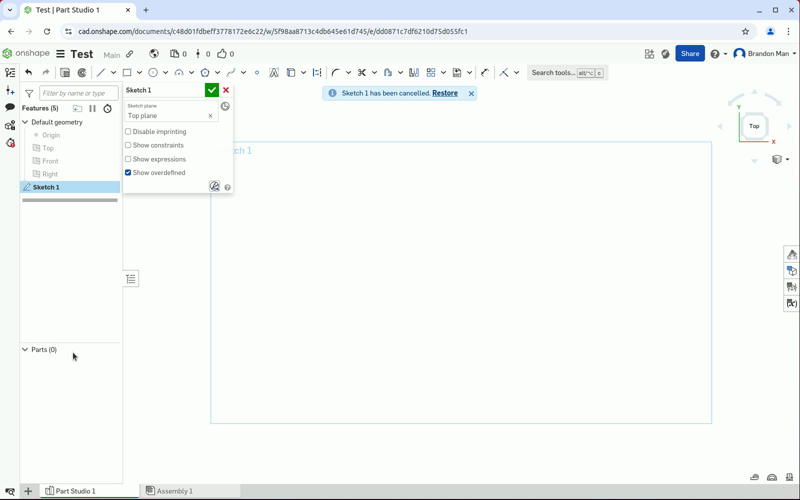
key(y)
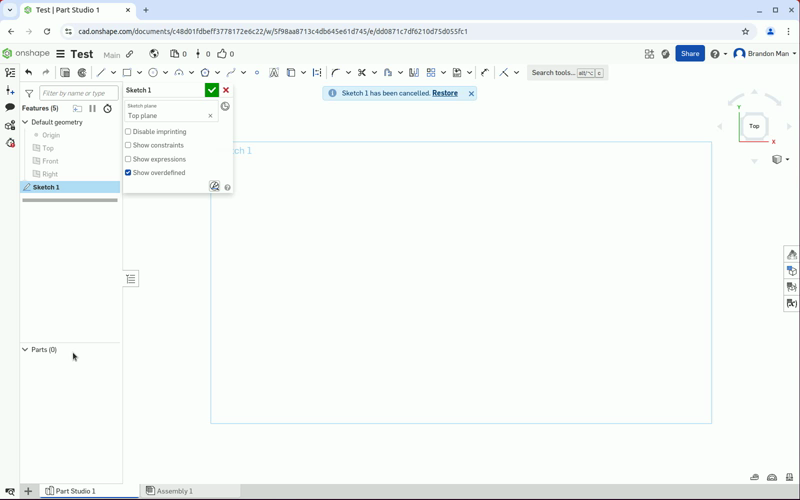
key(c)
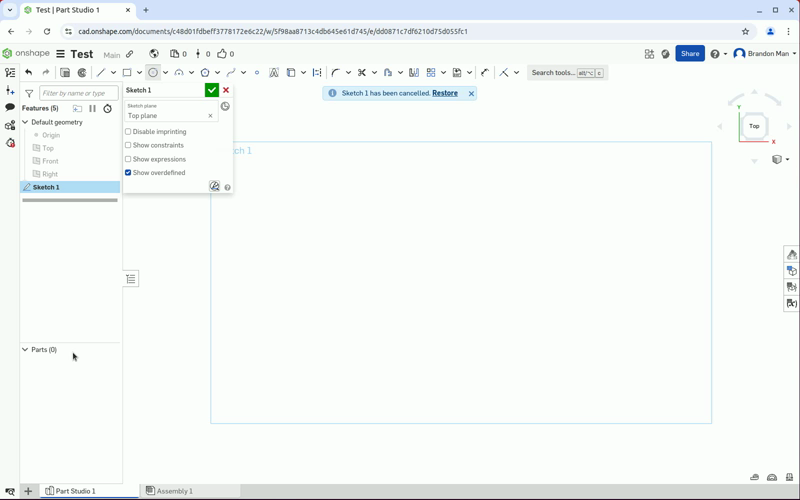
key_down(shift)
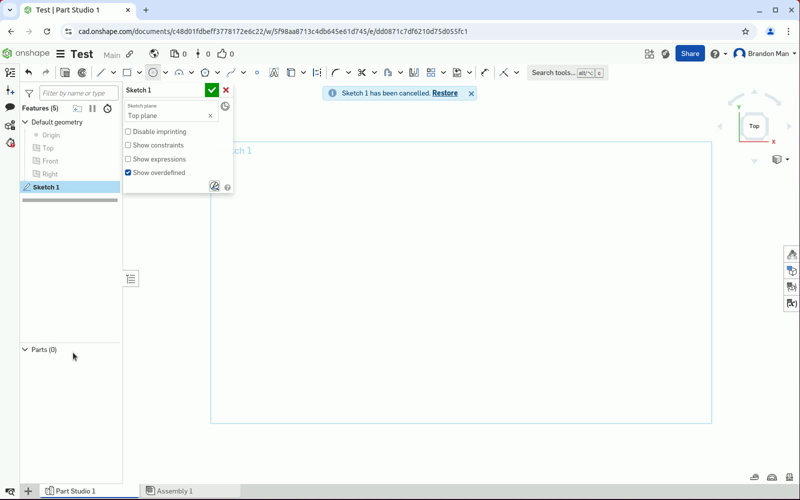
mouse_move(461, 282)
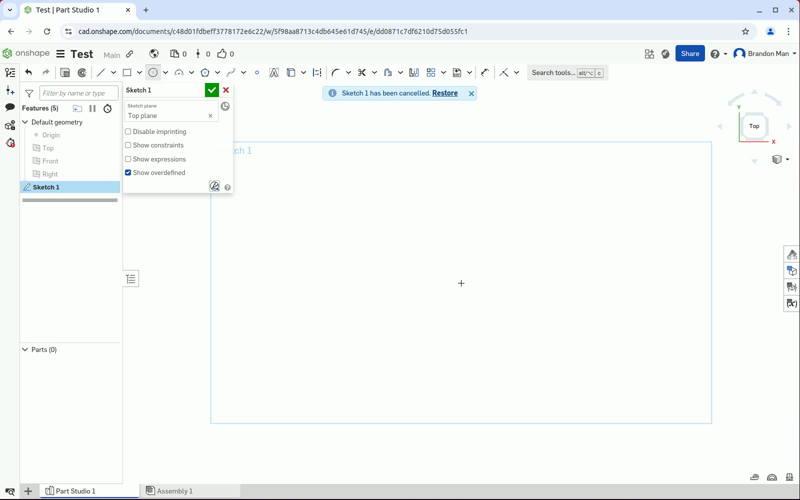
click(461, 282)
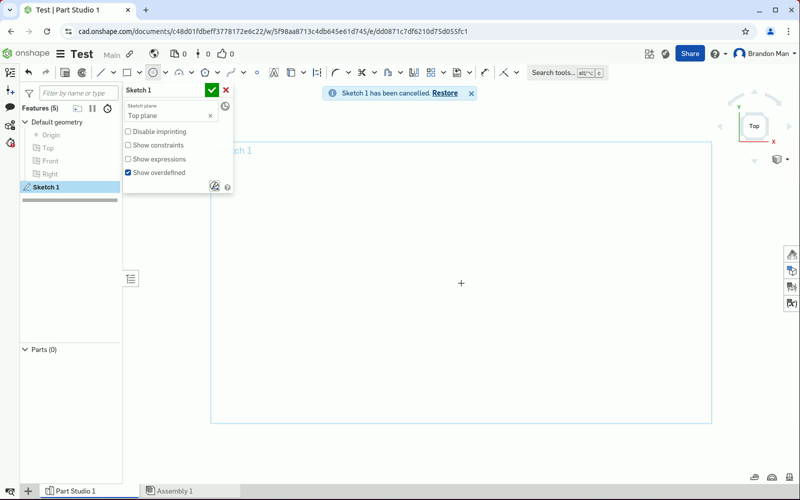
key_up(shift)
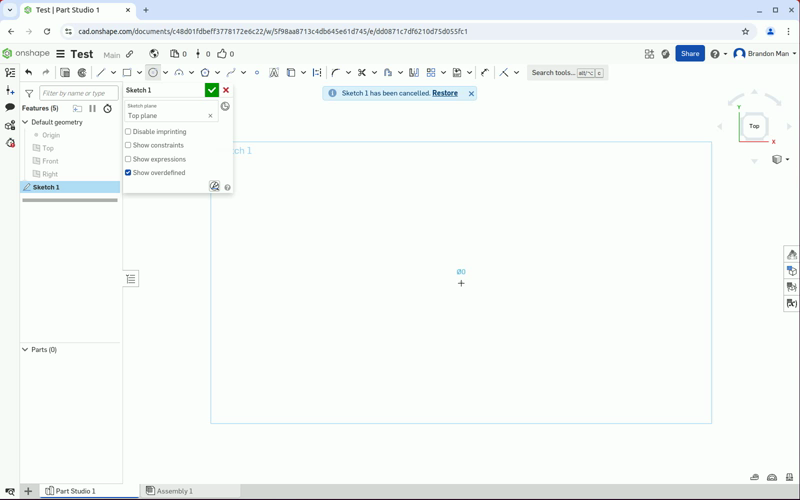
mouse_move(505, 282)
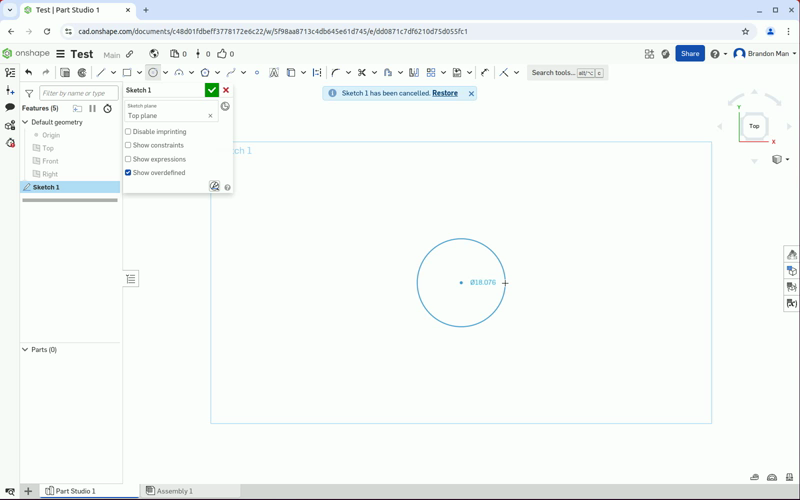
click(505, 282)
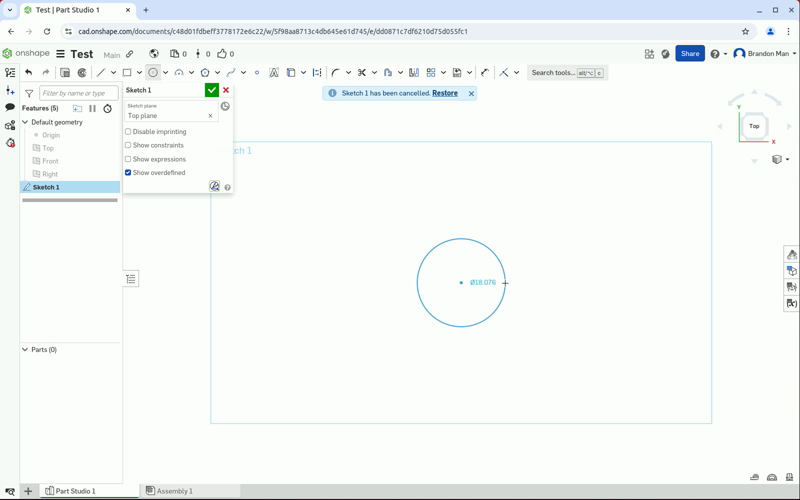
key(esc)
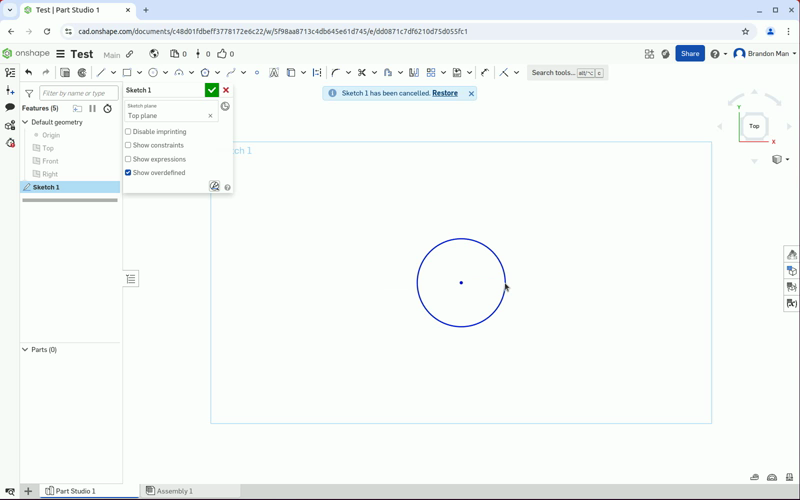
mouse_move(486, 291)
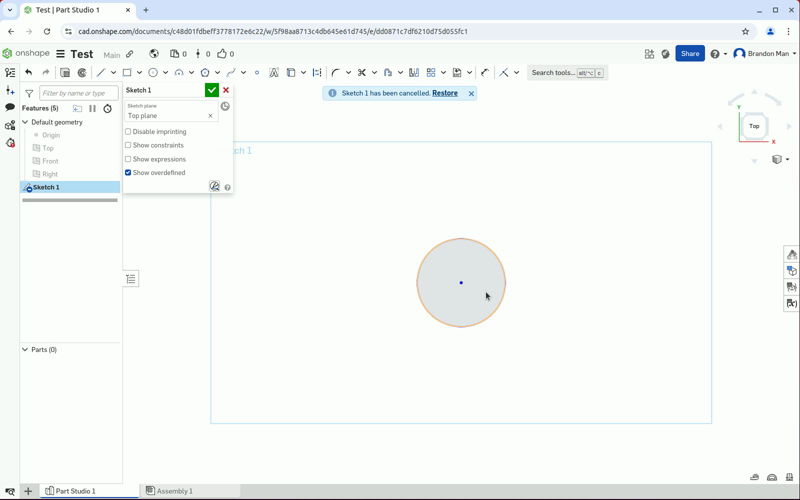
click(486, 291)
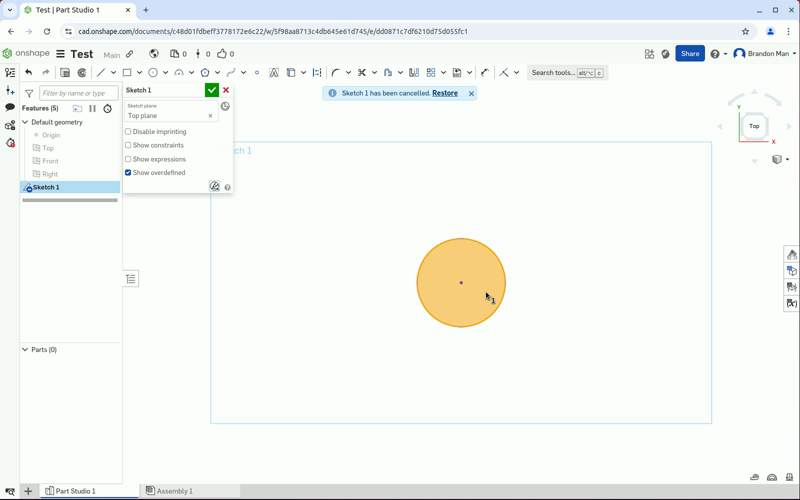
mouse_move(73, 352)
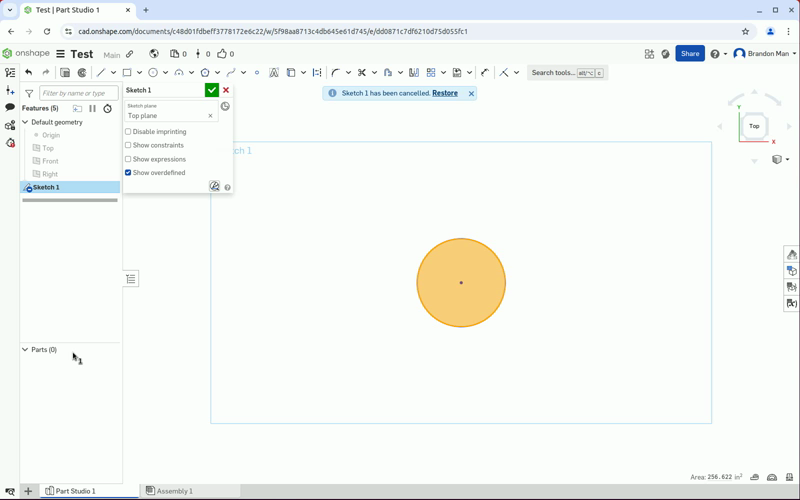
key(shift+y)
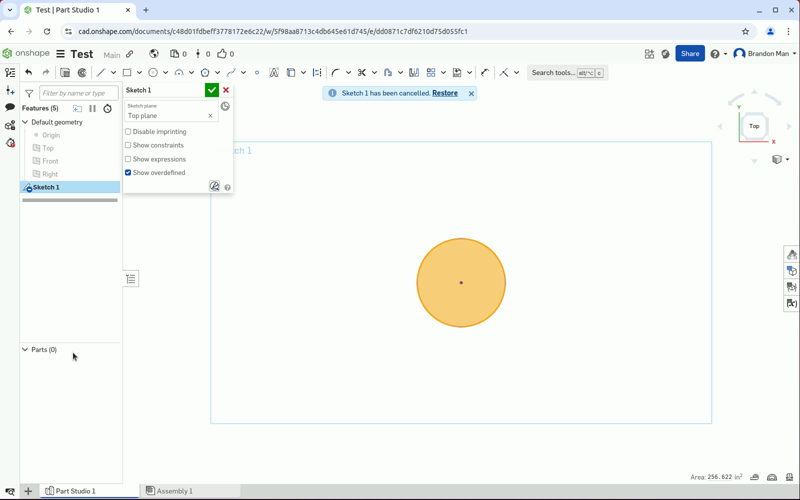
key(shift+e)
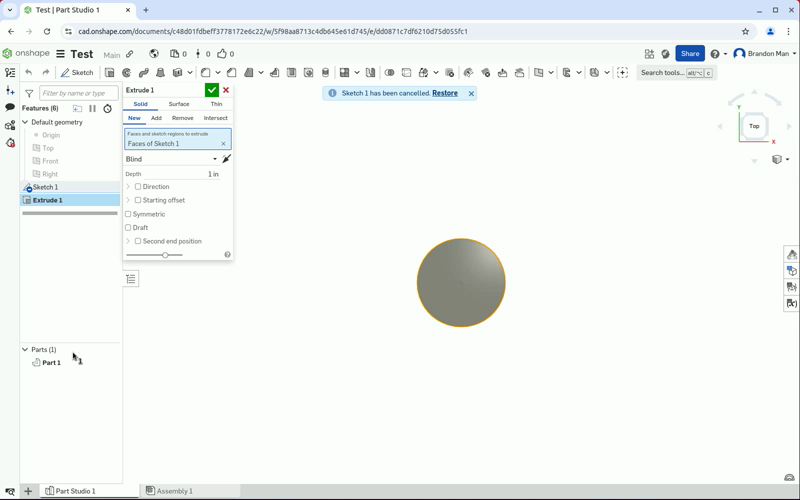
mouse_move(143, 106)
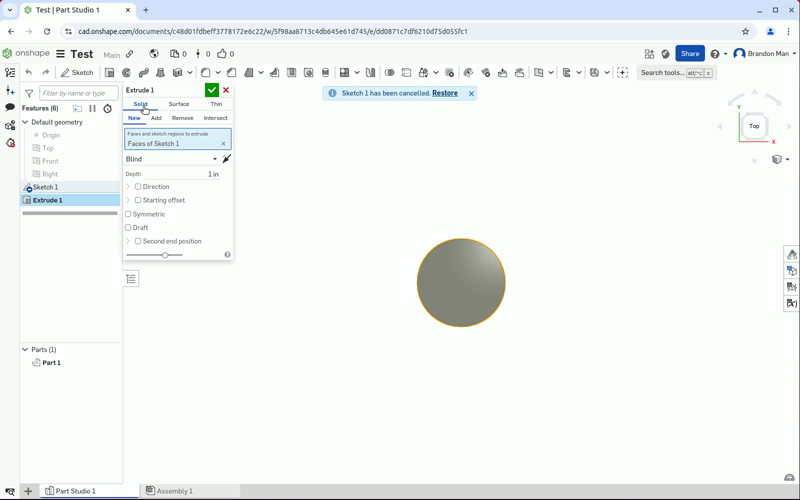
click(143, 106)
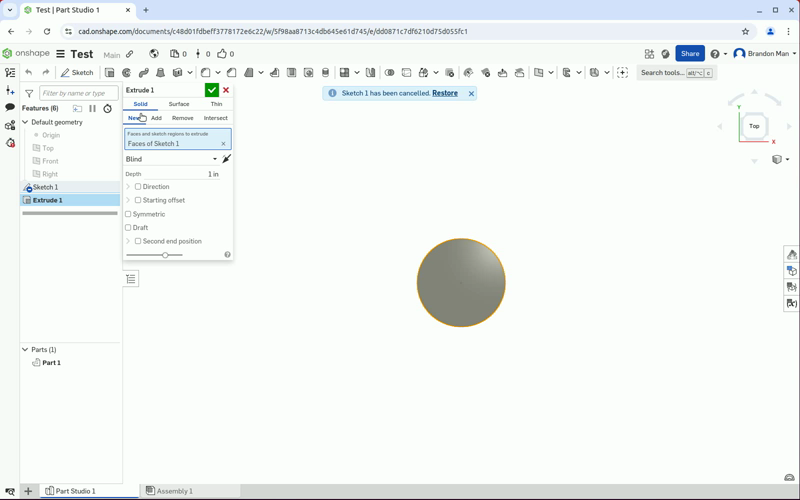
mouse_move(137, 120)
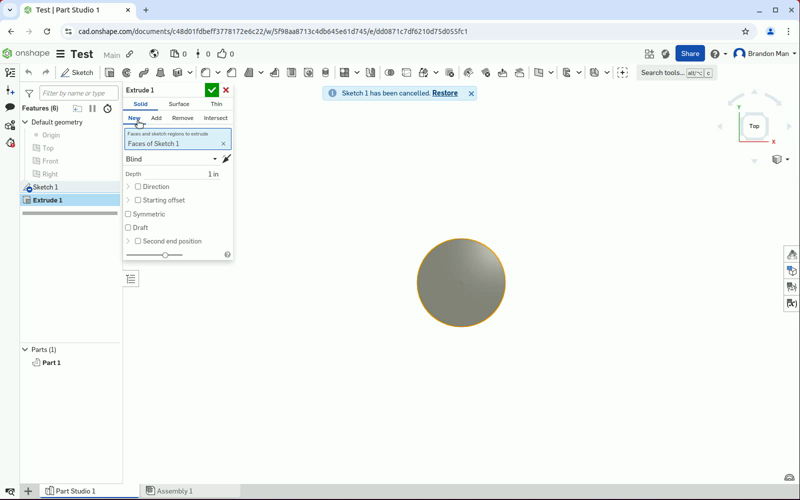
click(137, 120)
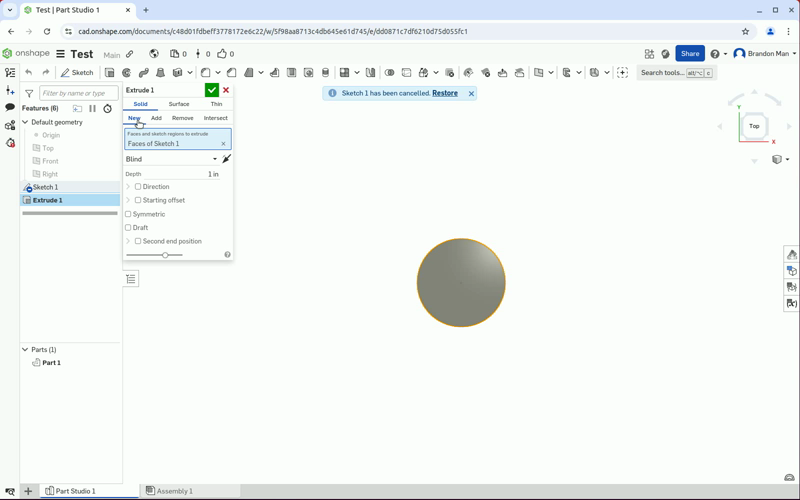
key(tab, 4)
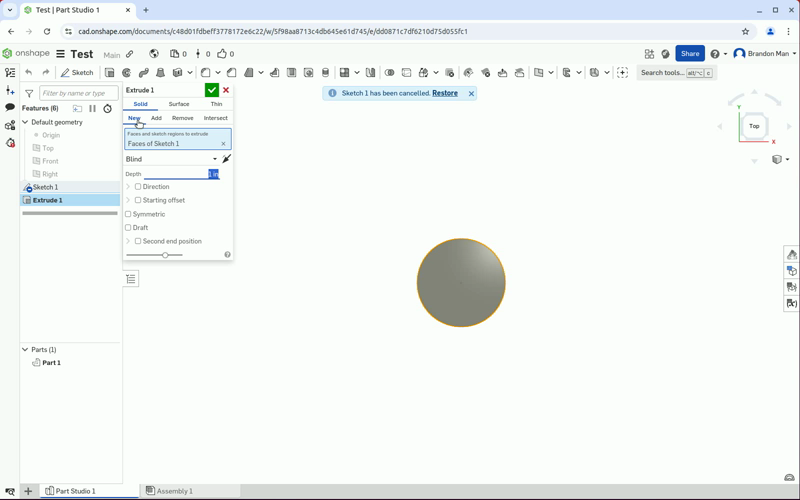
text(5.296)
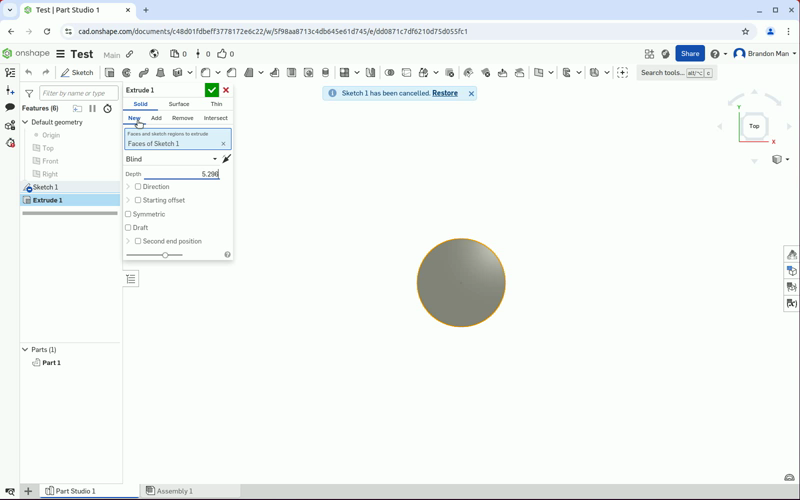
key(enter)
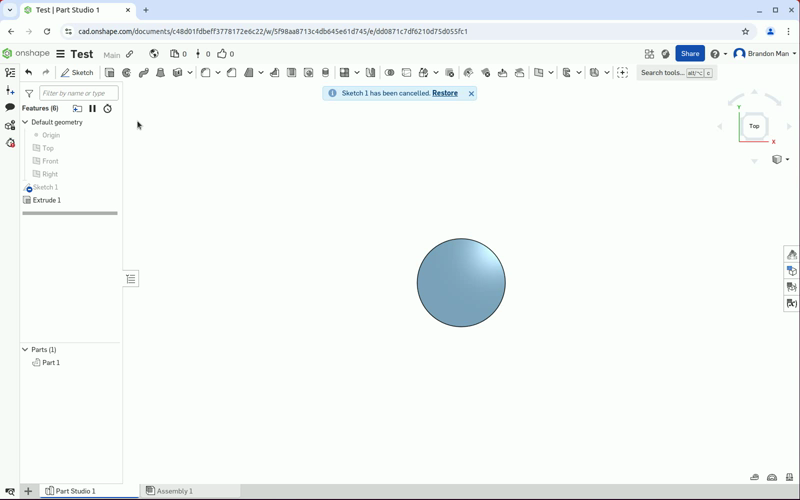
key(shift+h)
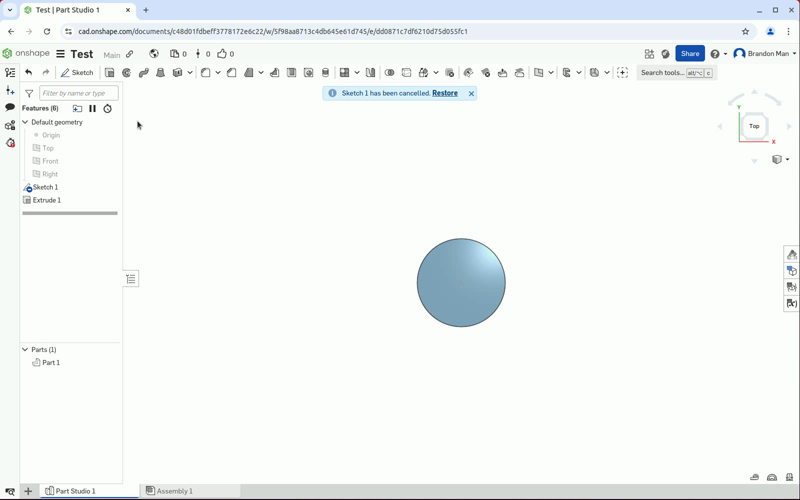
key(shift+h)
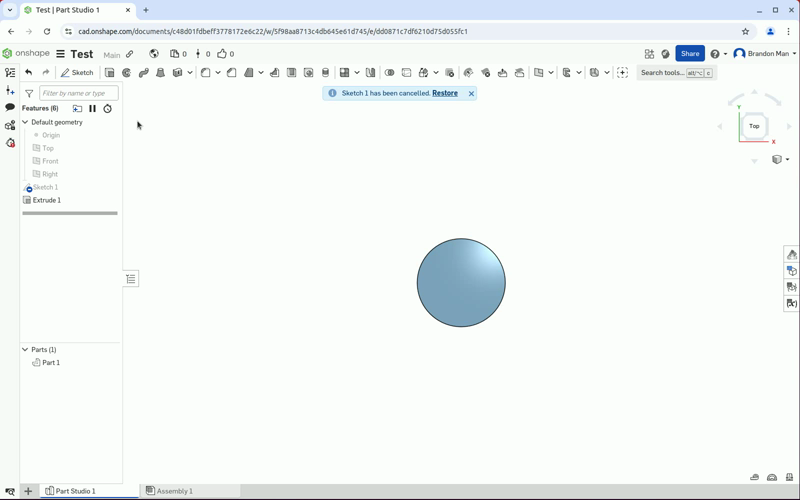
mouse_move(73, 189)
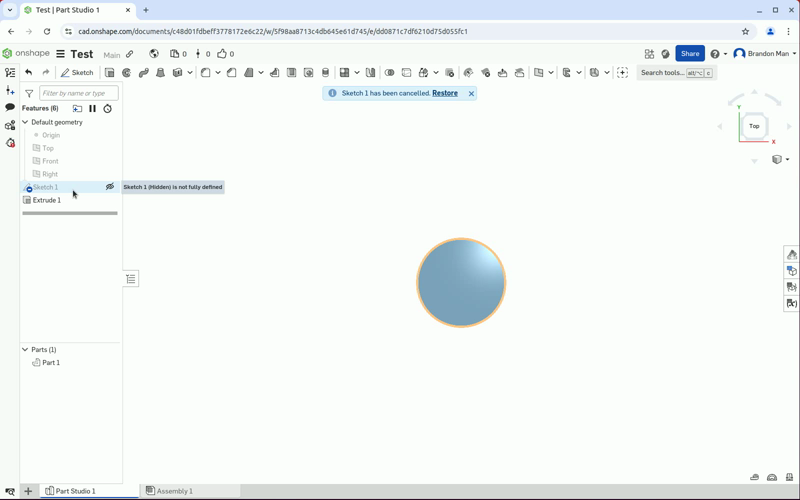
click(73, 189)
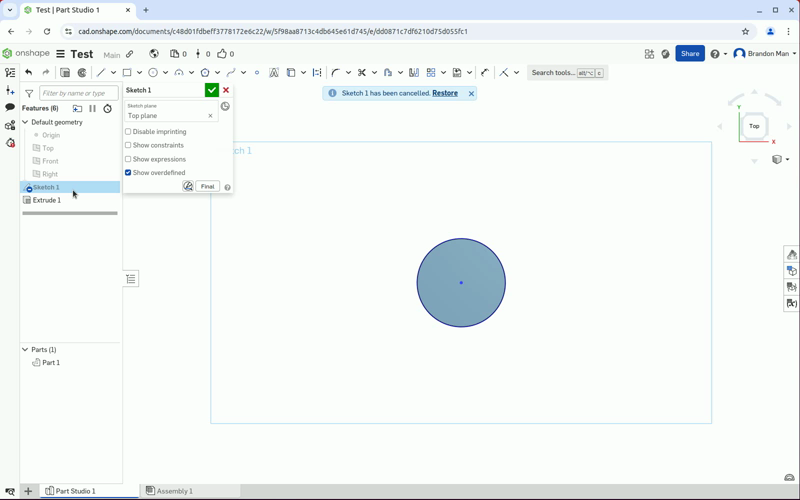
mouse_move(229, 92)
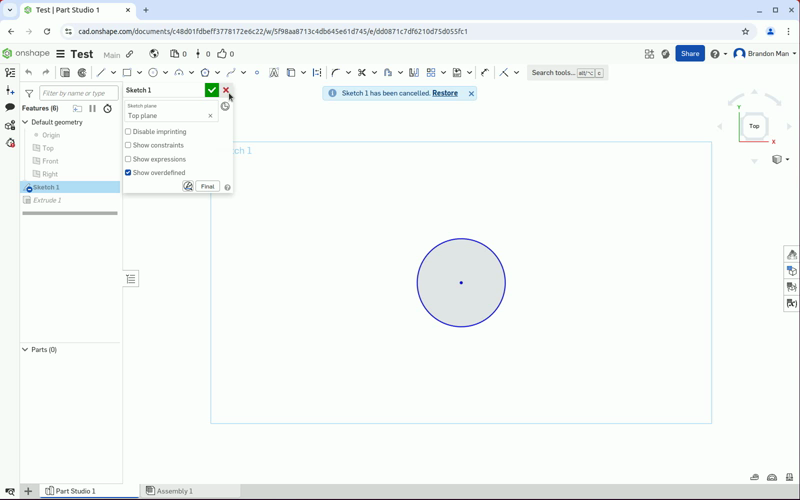
click(229, 92)
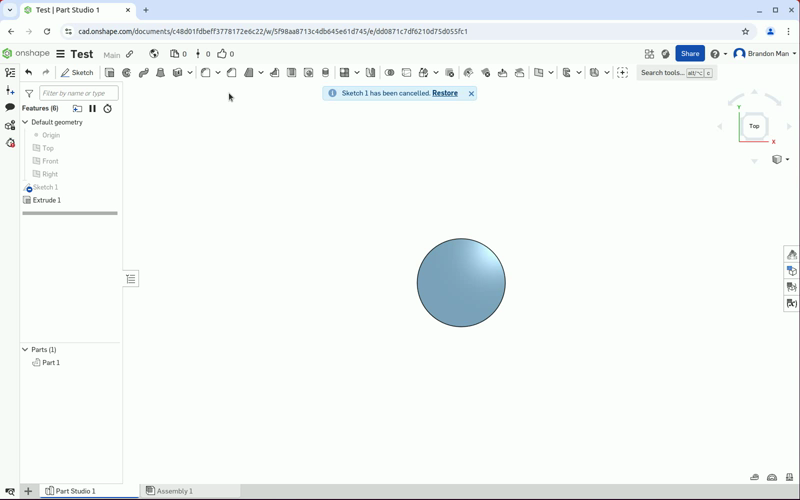
mouse_move(541, 75)
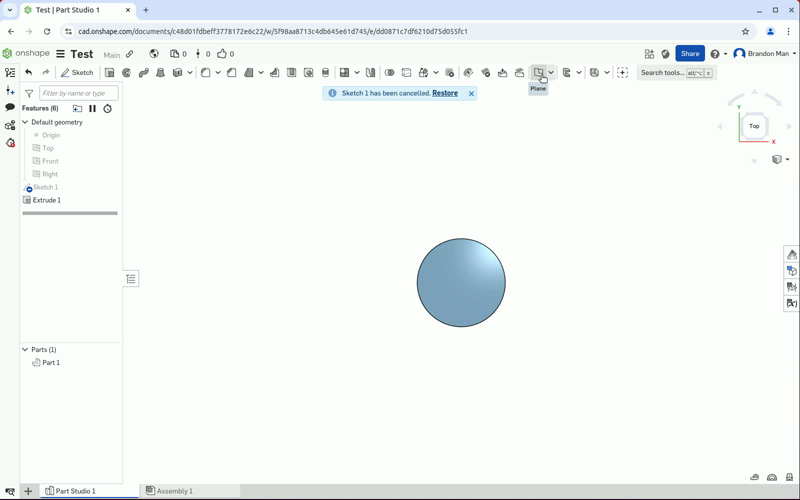
click(541, 75)
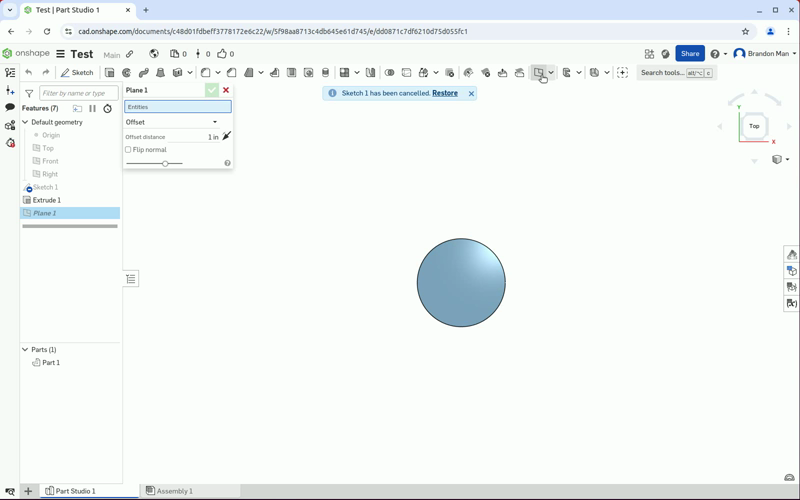
mouse_move(73, 150)
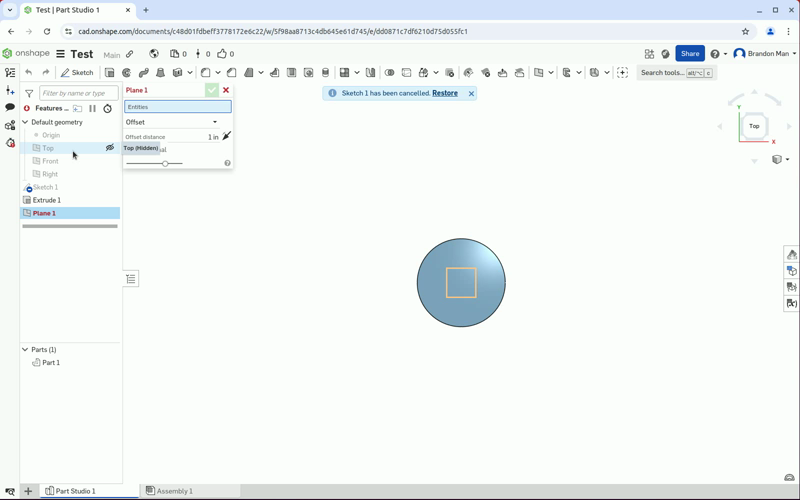
click(73, 150)
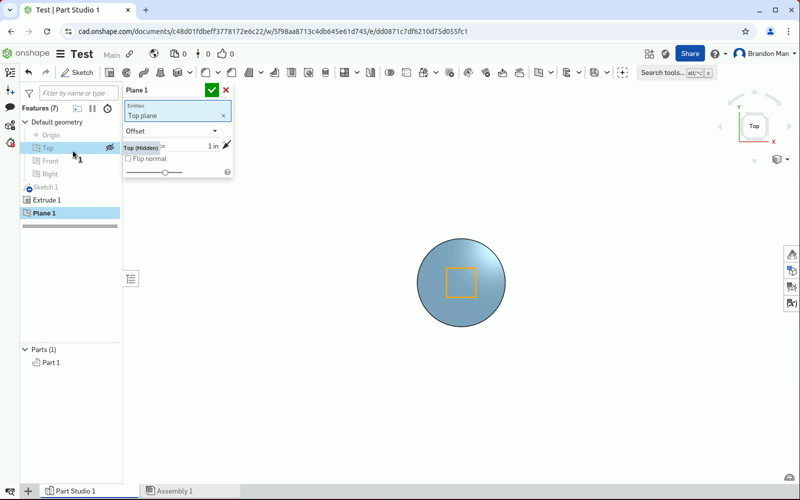
key(tab, 2)
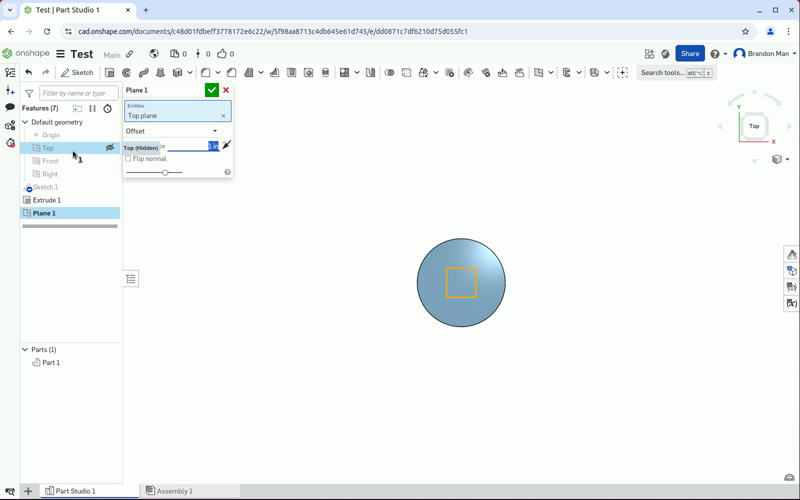
text(5.299)
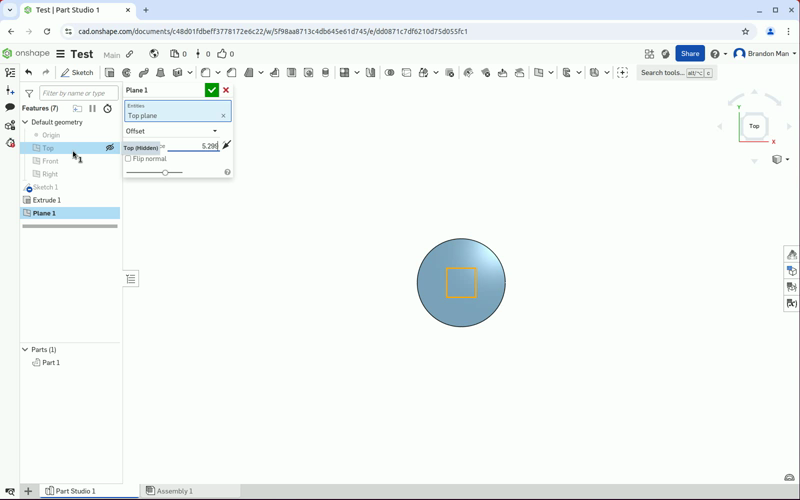
key(enter, 2)
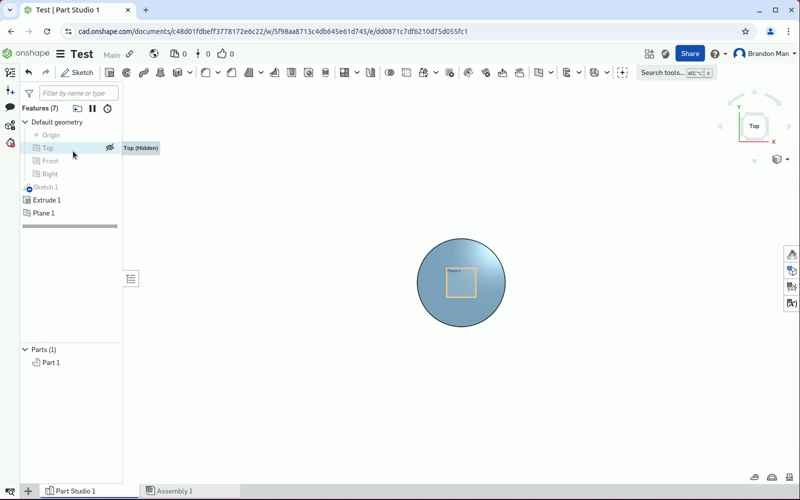
key(shift+s)
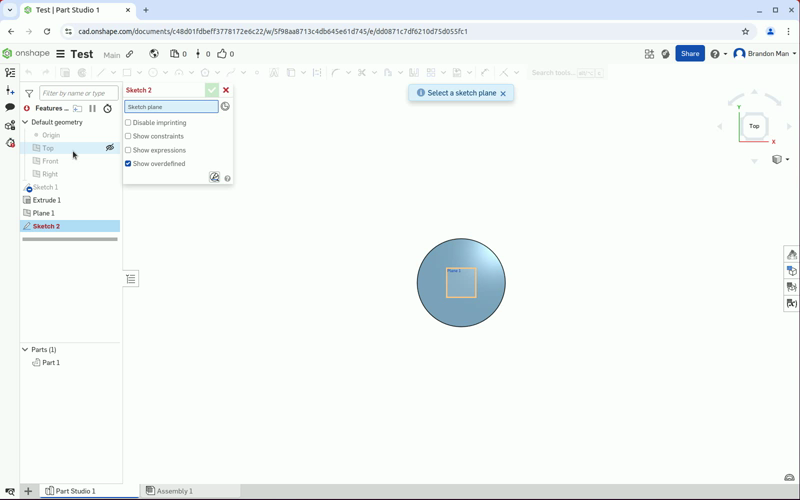
mouse_move(73, 215)
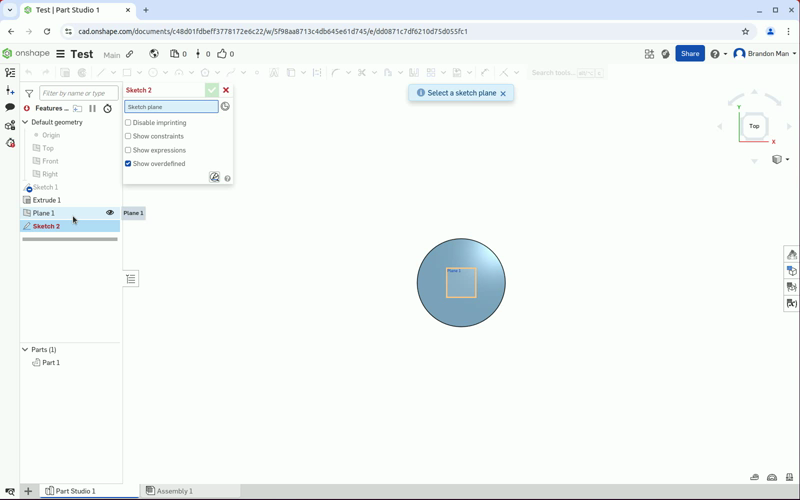
click(73, 215)
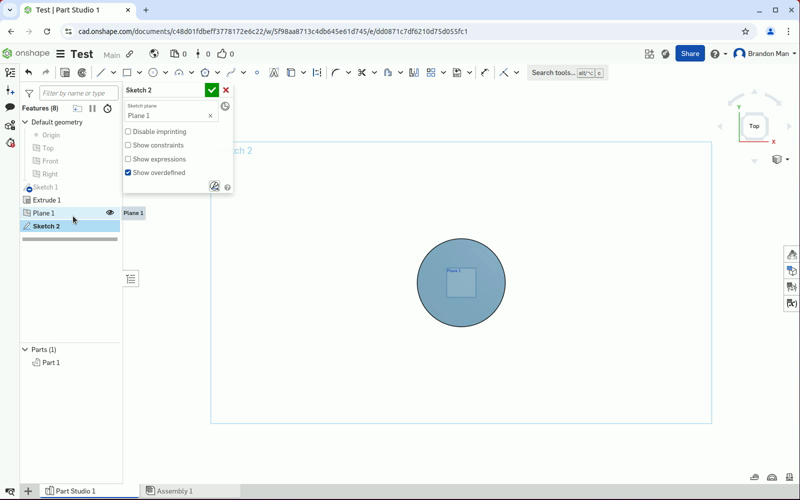
mouse_move(73, 352)
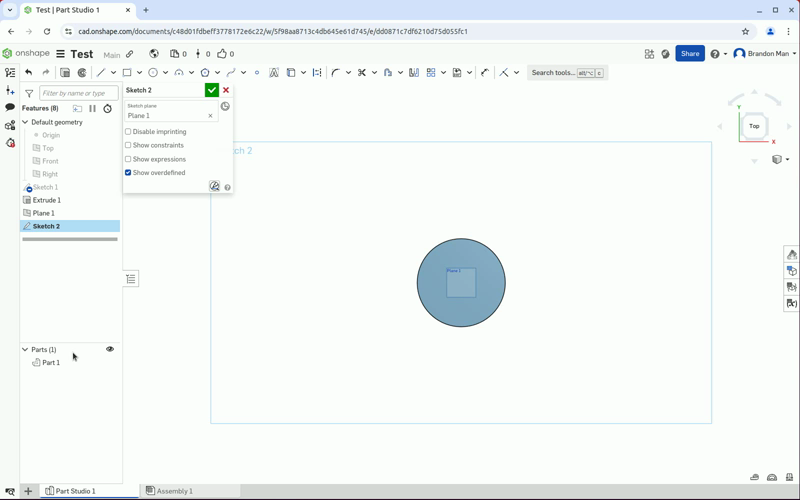
key(y)
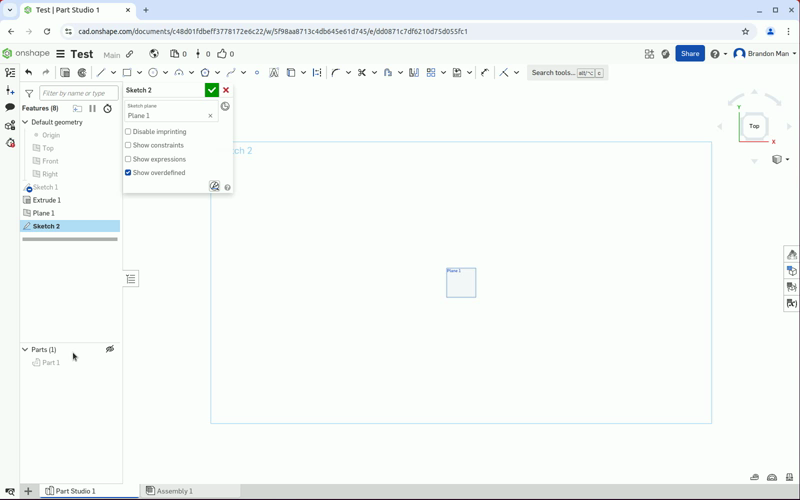
key(c)
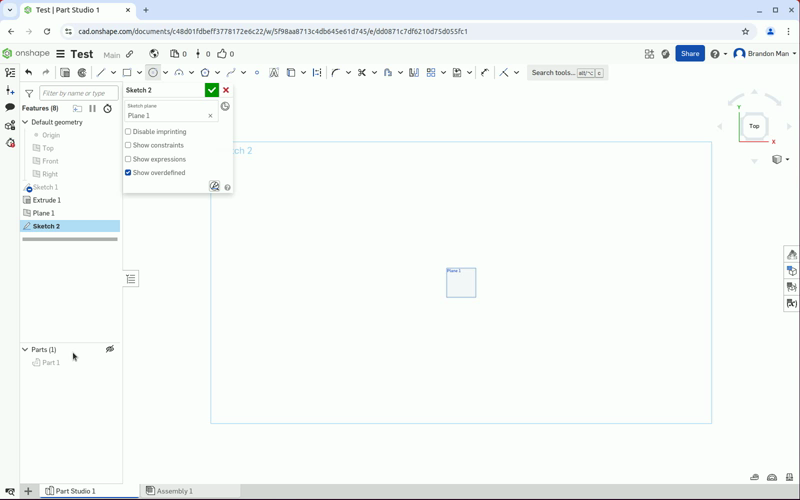
key_down(shift)
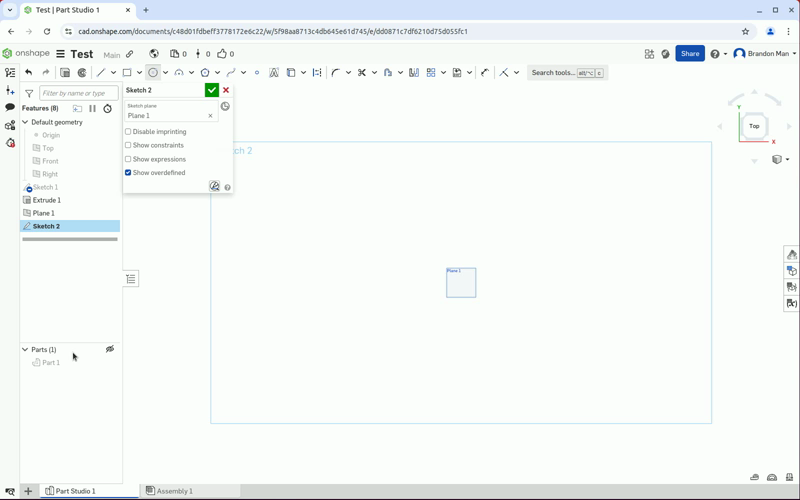
mouse_move(461, 303)
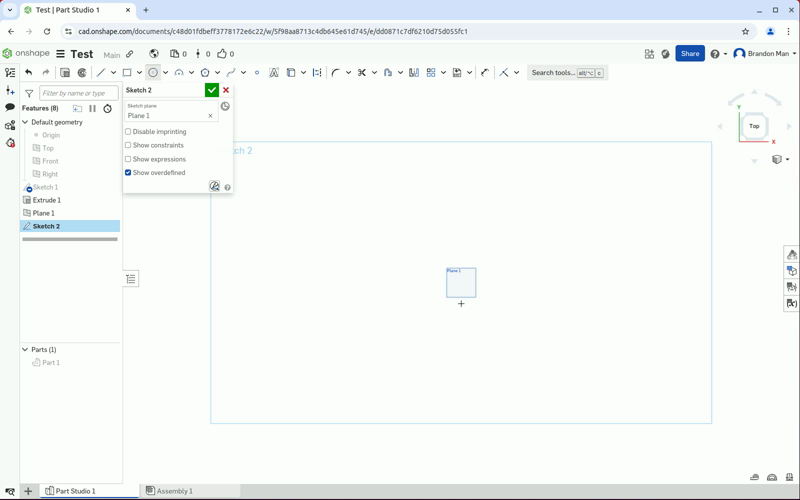
click(461, 303)
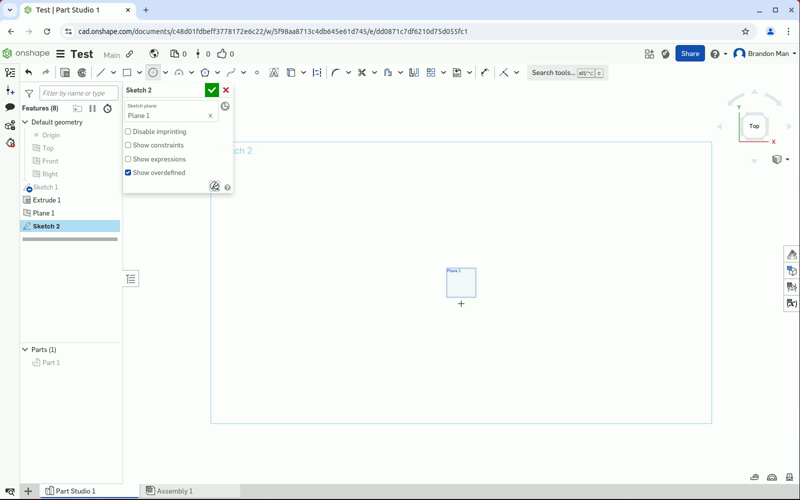
key_up(shift)
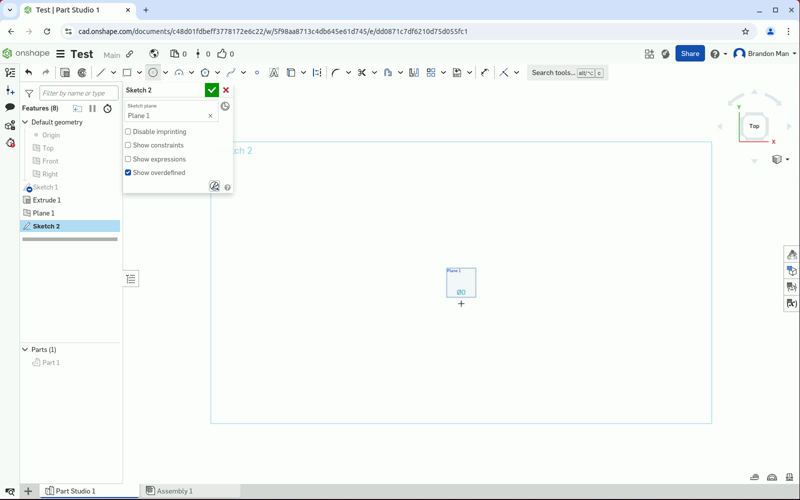
mouse_move(474, 303)
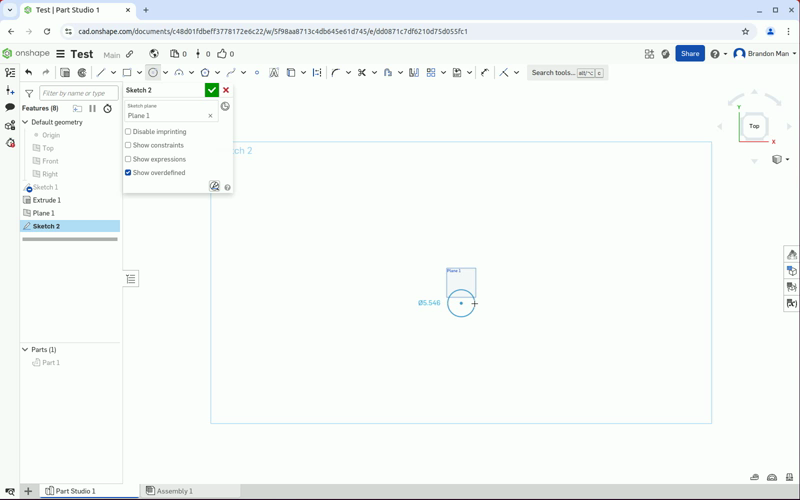
click(474, 303)
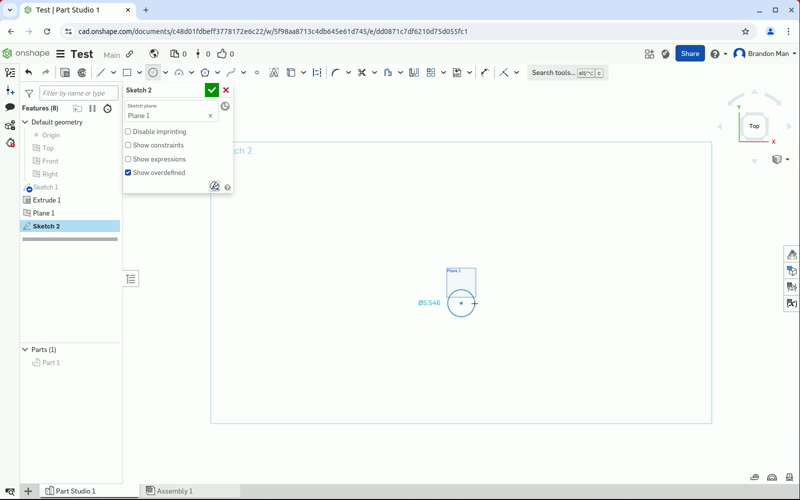
key(esc)
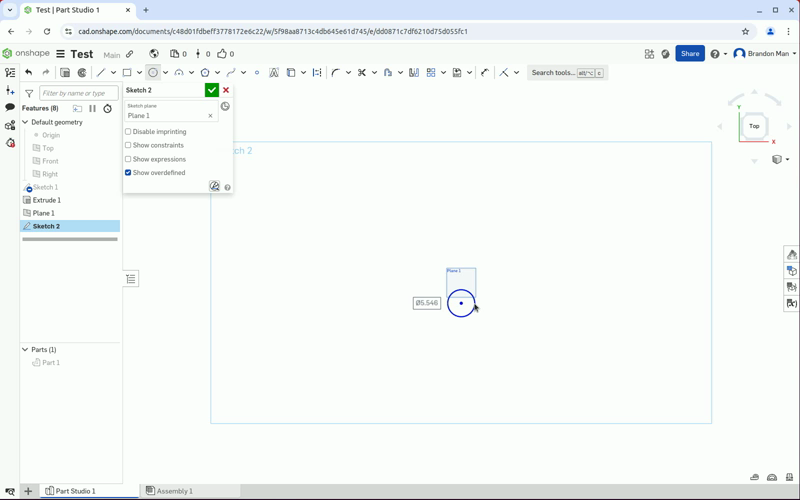
mouse_move(469, 308)
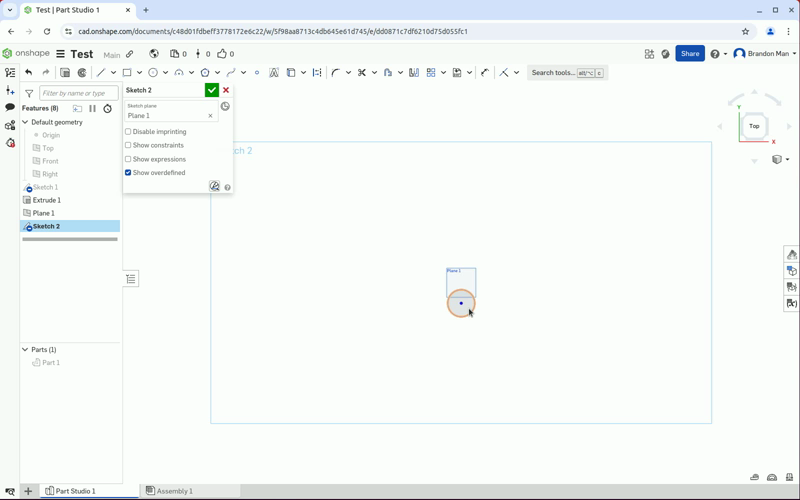
scroll(6)
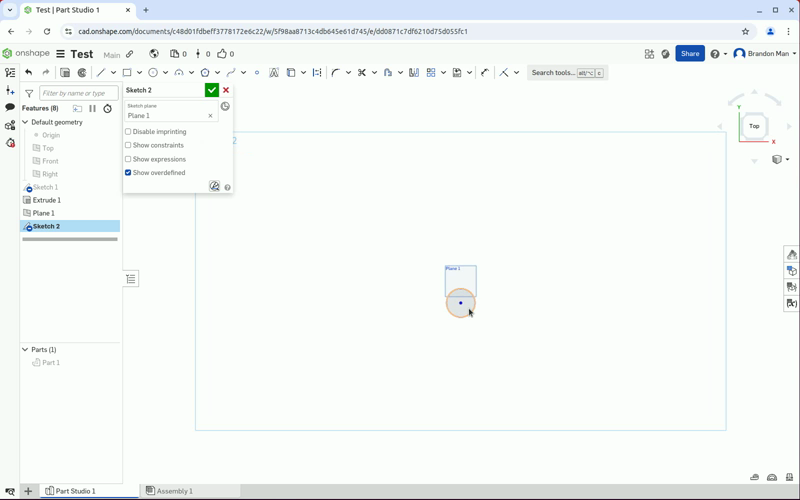
scroll(6)
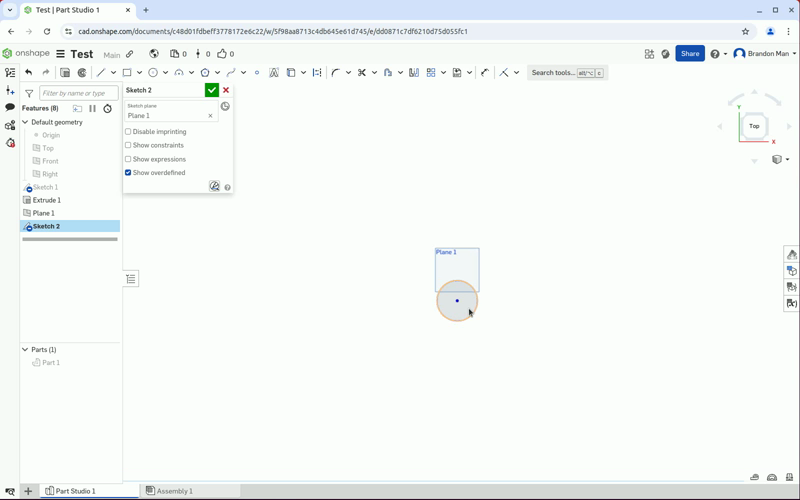
scroll(6)
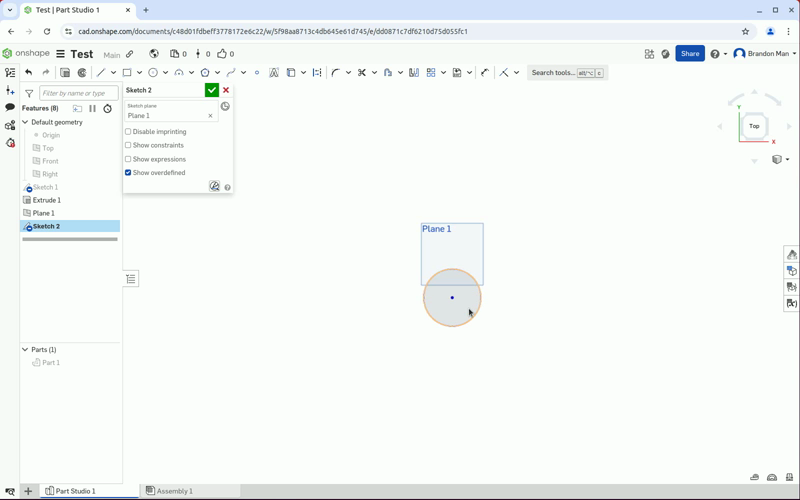
scroll(6)
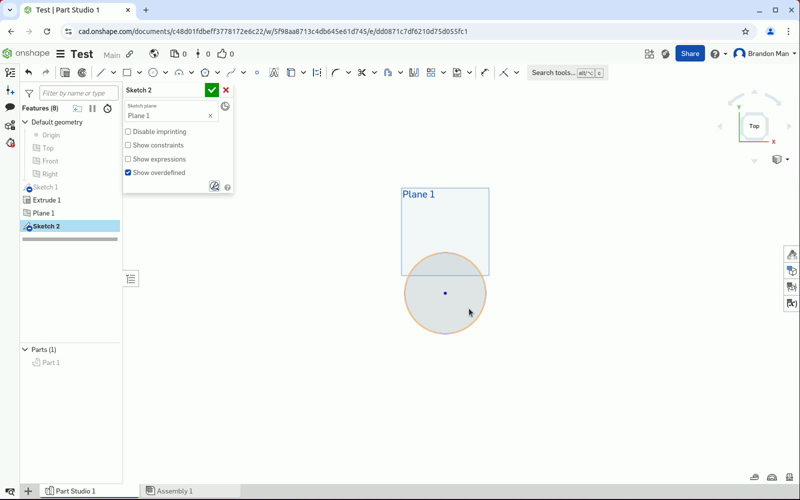
scroll(6)
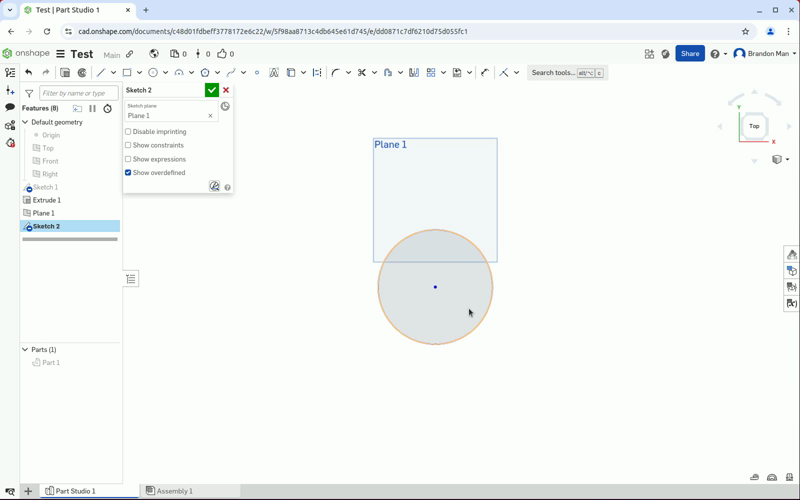
scroll(6)
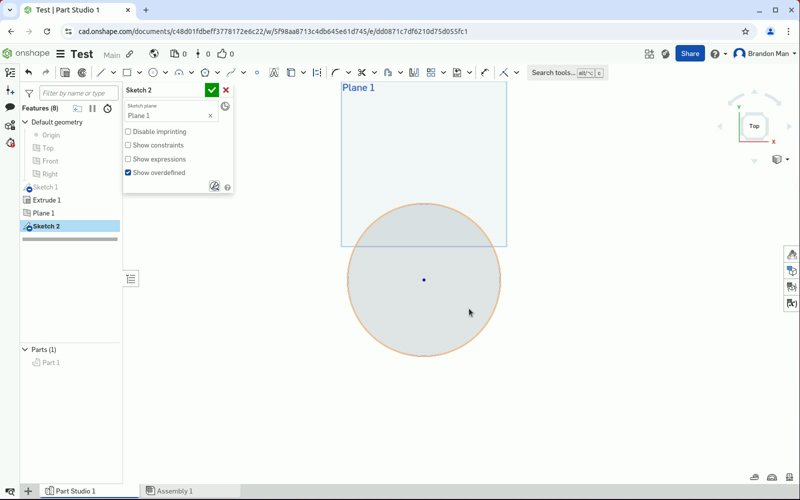
scroll(6)
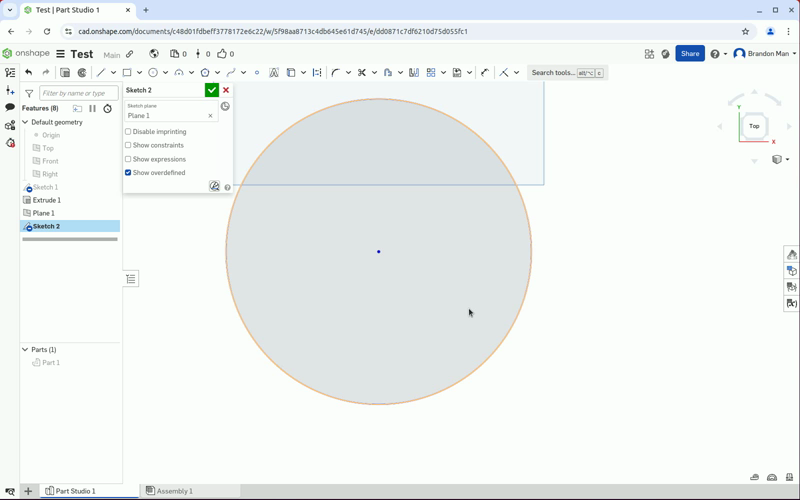
click(469, 308)
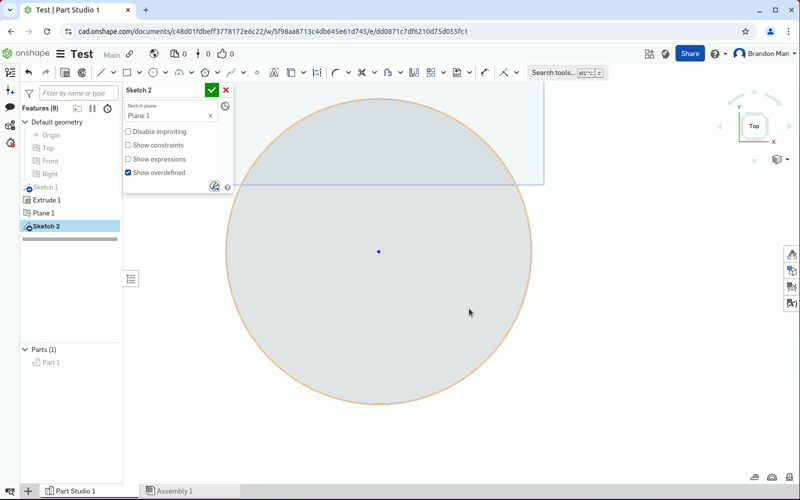
scroll(-6)
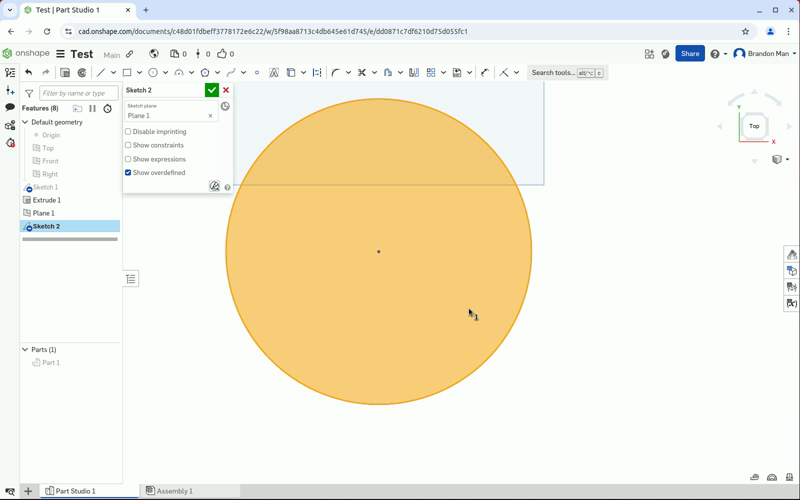
scroll(-6)
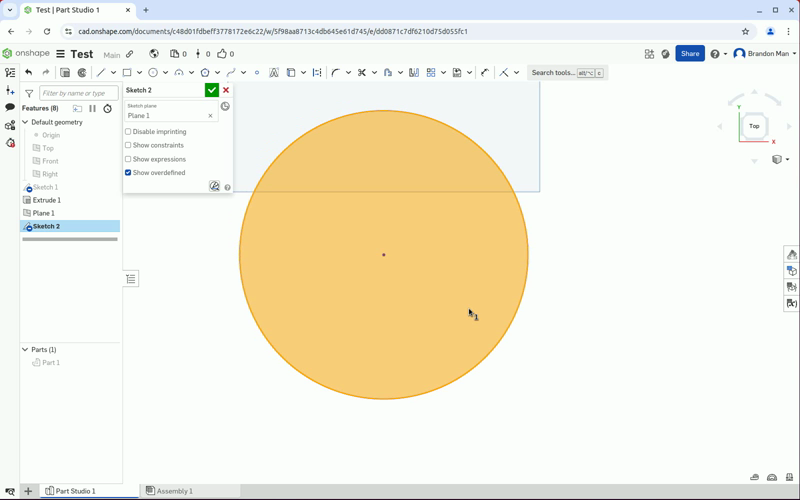
scroll(-6)
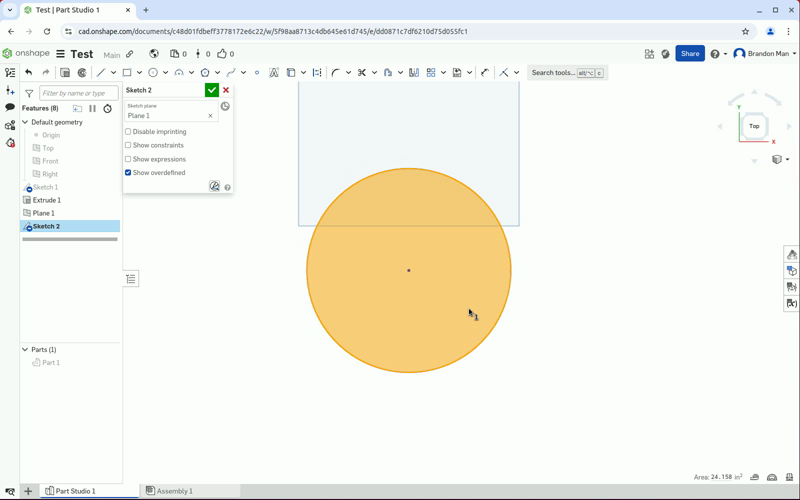
scroll(-6)
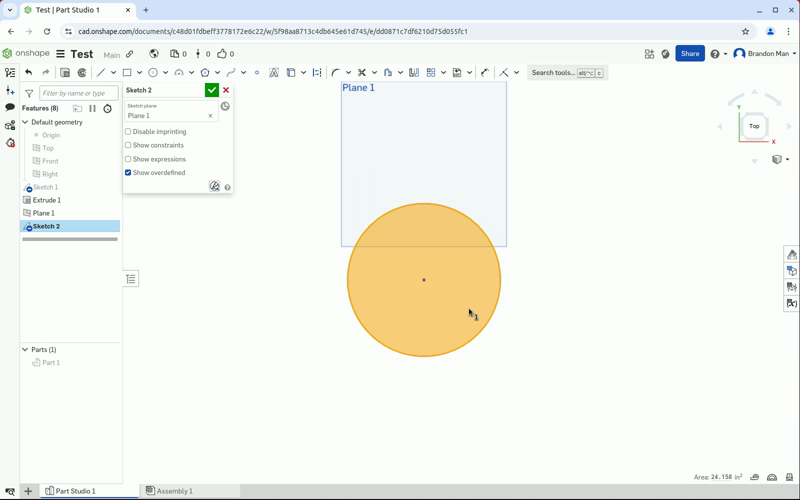
scroll(-6)
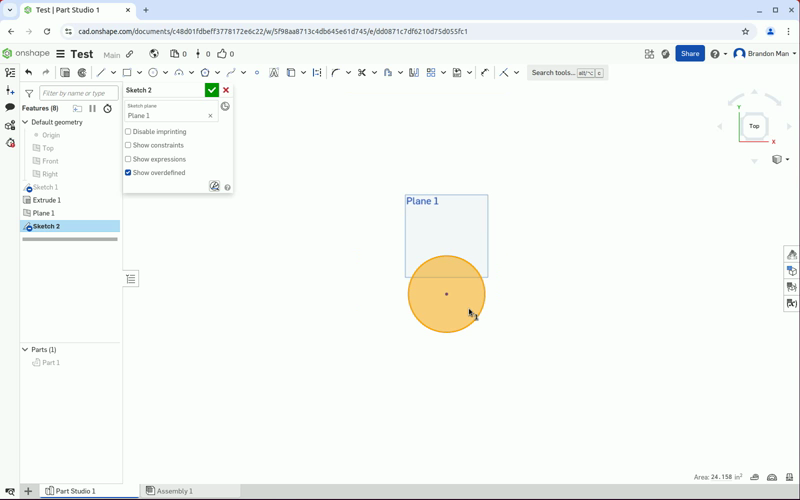
scroll(-6)
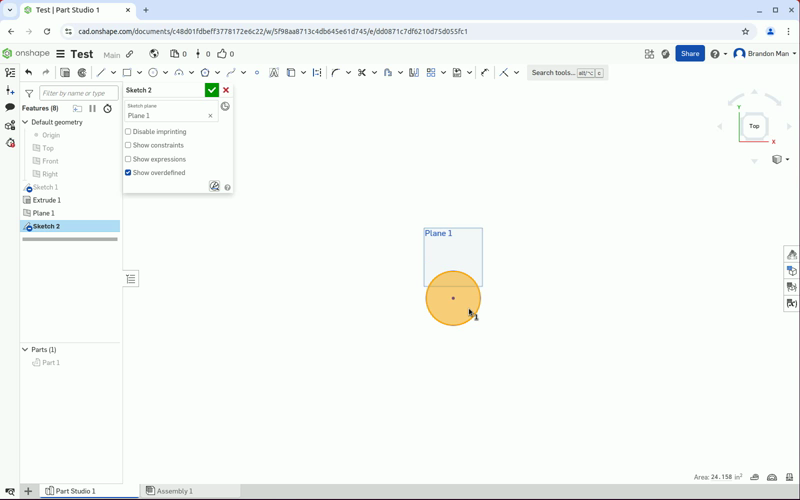
scroll(-6)
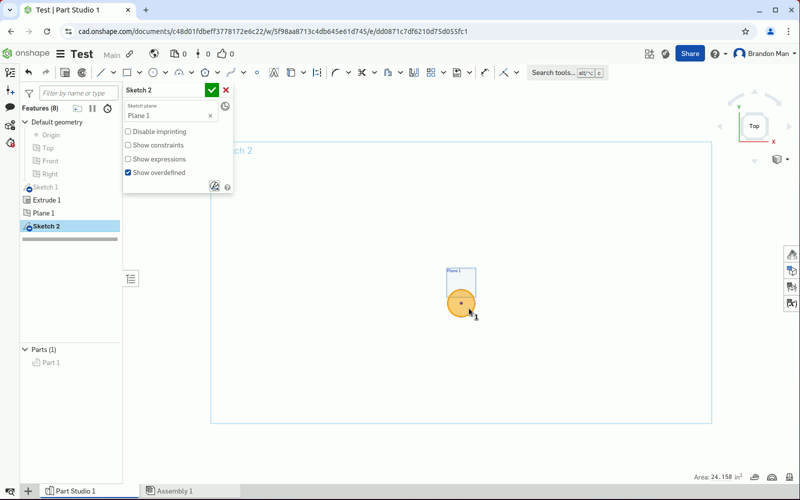
mouse_move(73, 352)
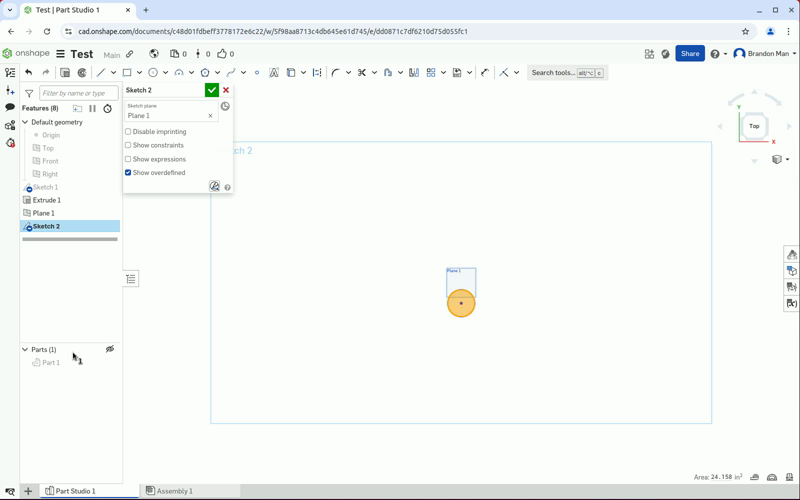
key(shift+y)
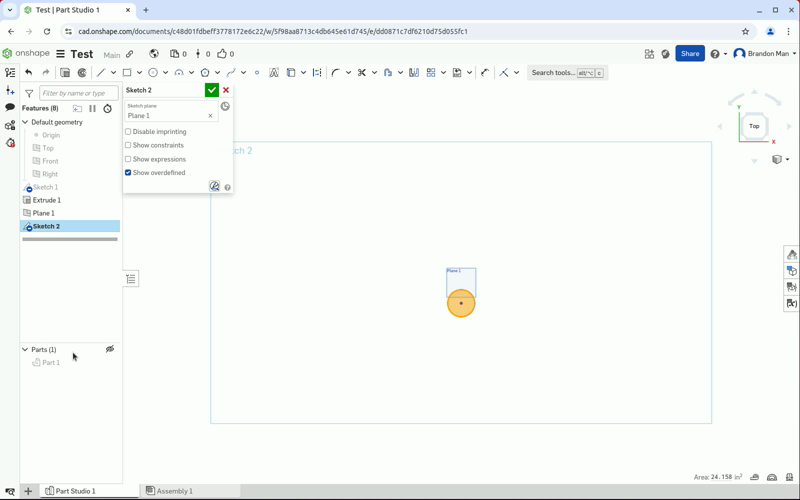
key(shift+e)
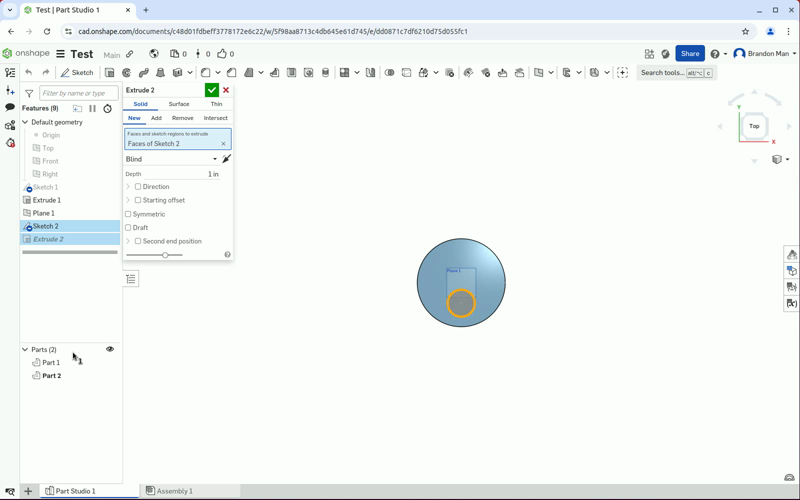
mouse_move(143, 106)
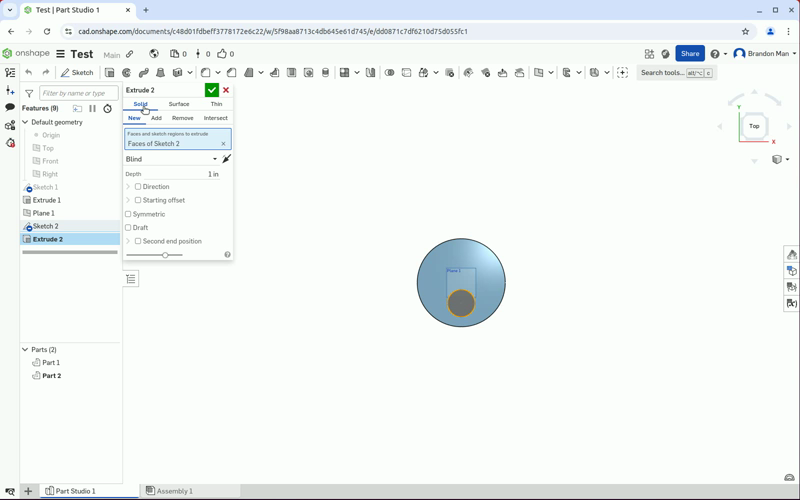
click(143, 106)
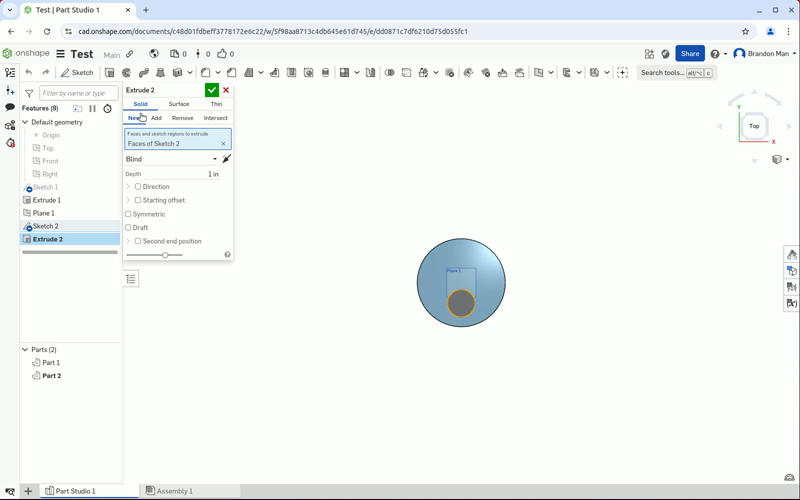
mouse_move(137, 120)
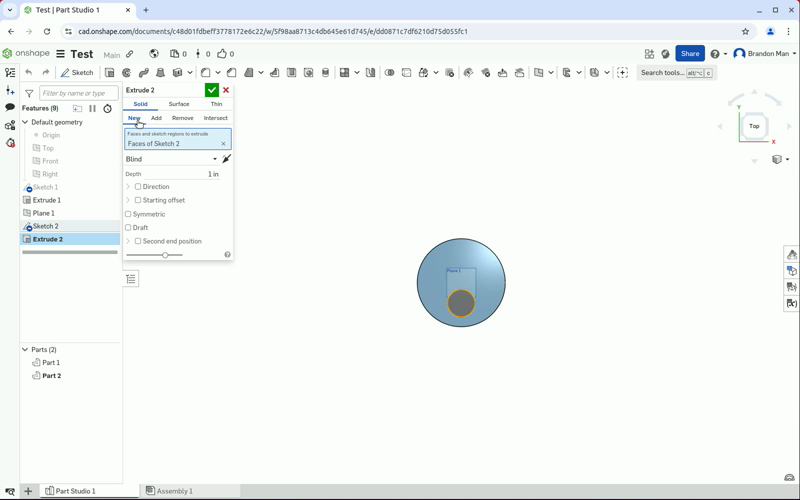
click(137, 120)
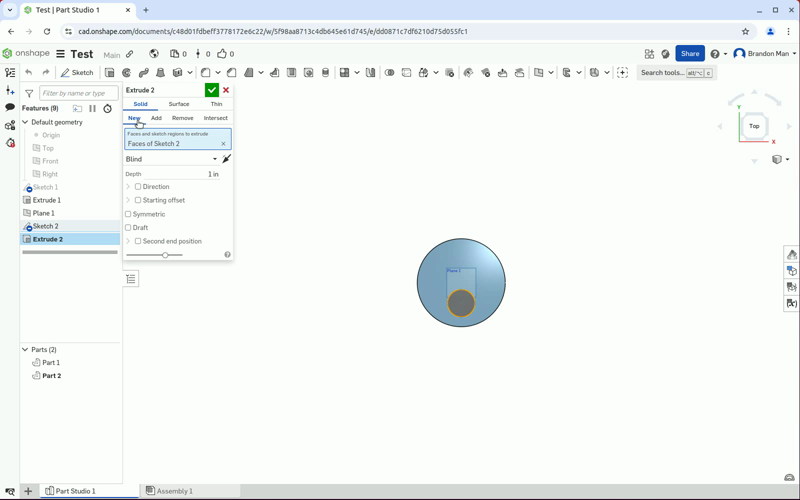
key(tab, 4)
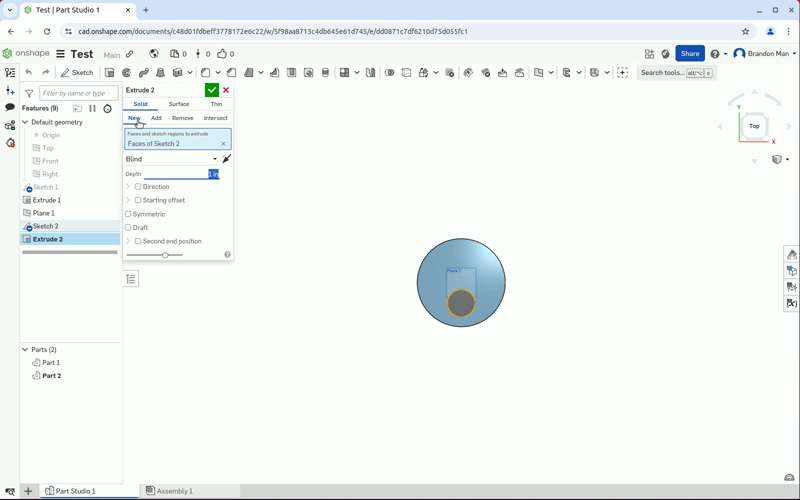
text(17.813)
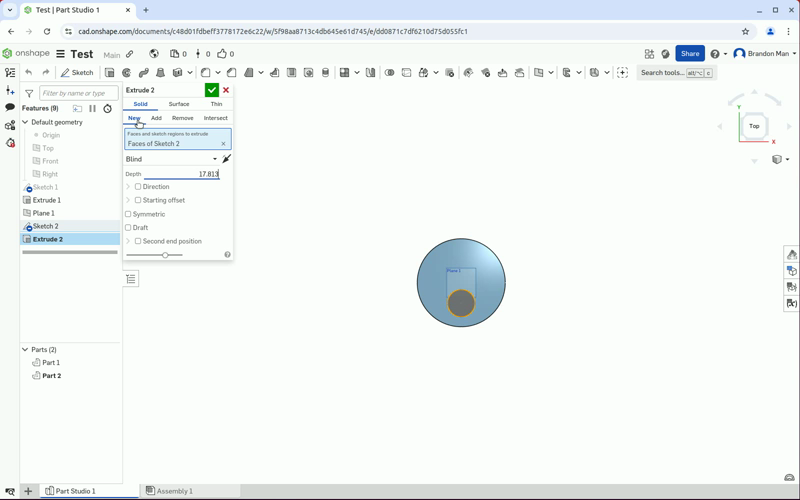
key(enter)
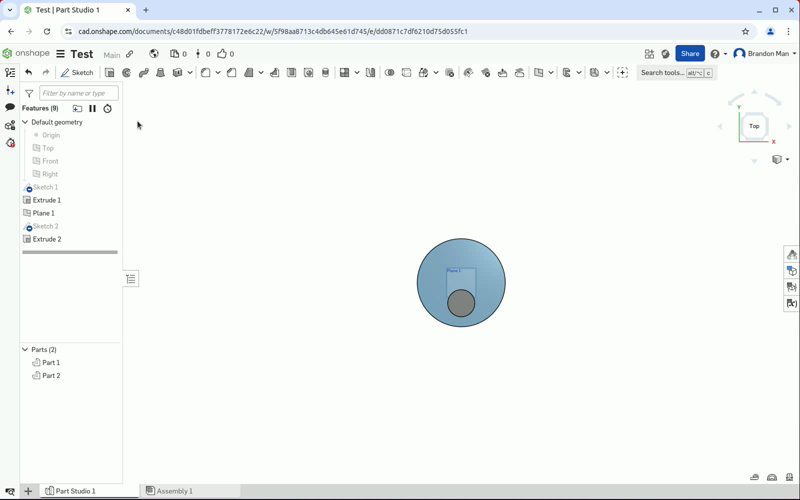
key(shift+h)
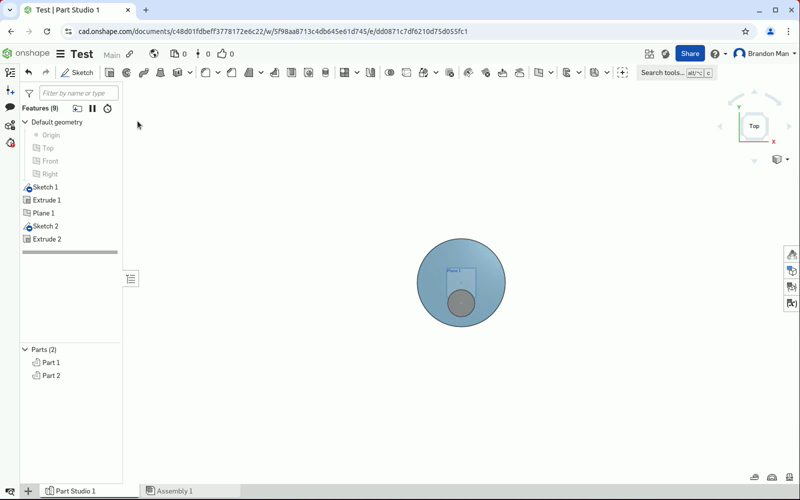
key(shift+h)
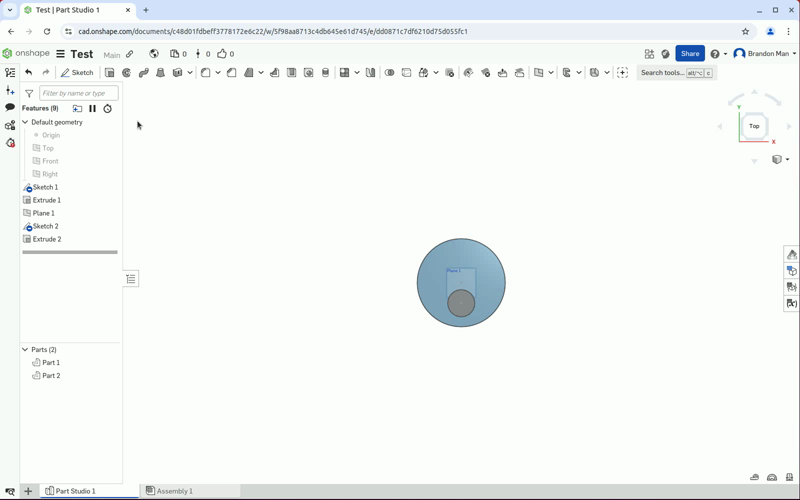
key(shift+7)
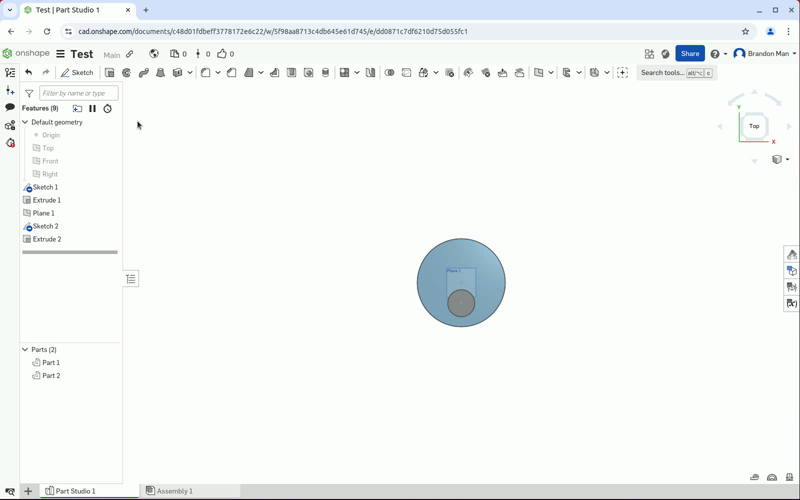
key(up, 3)
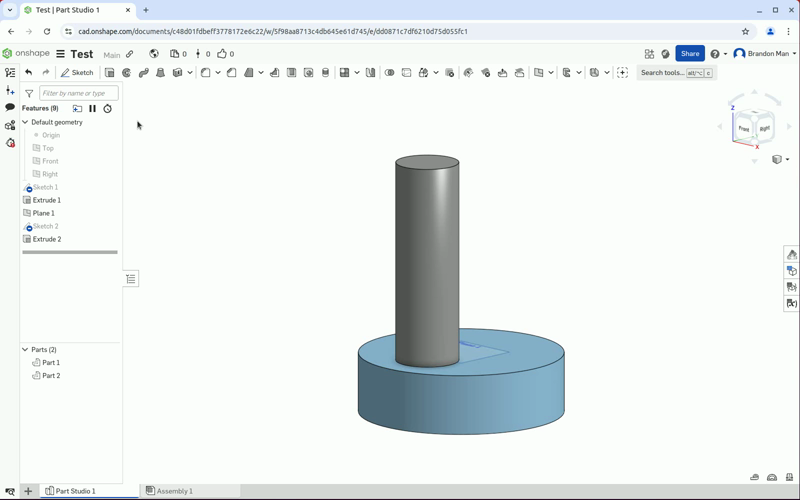
key(left, 3)
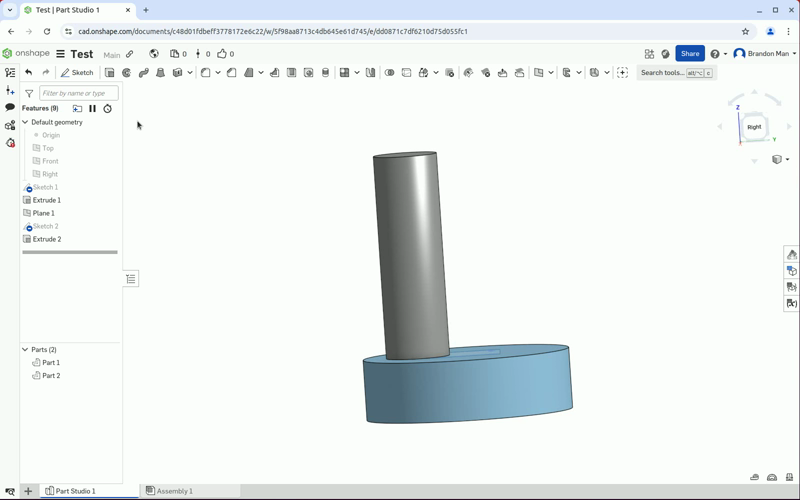
key(right, 3)
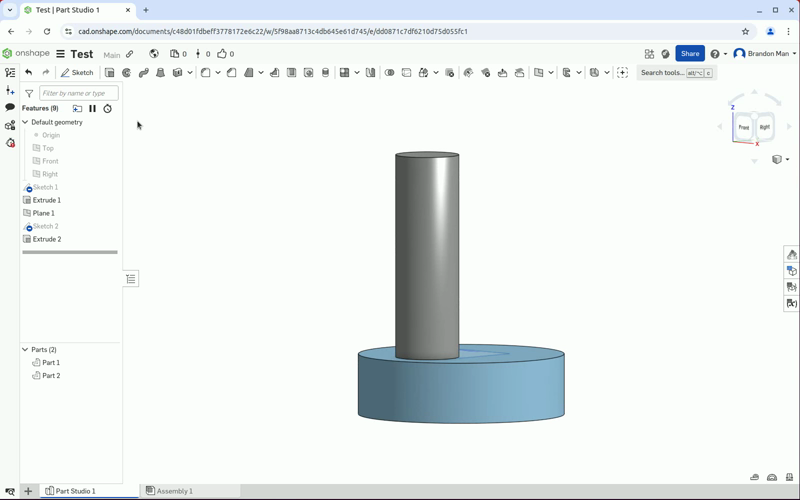
key(down, 3)
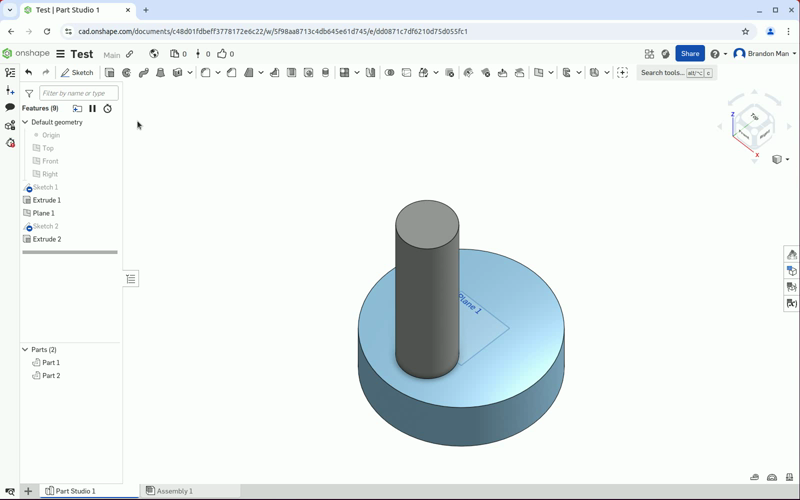
mouse_move(73, 189)
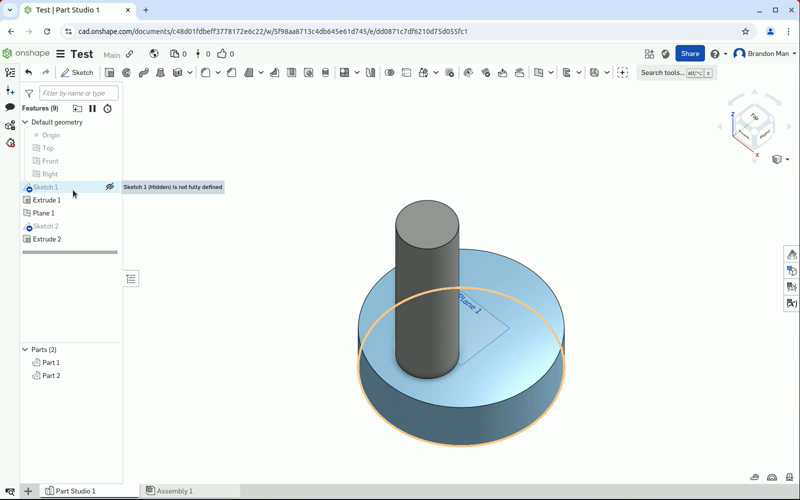
click(73, 189)